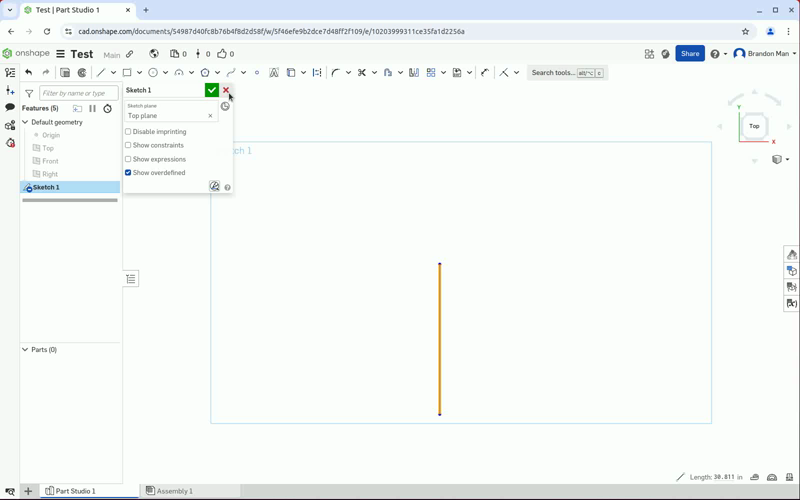
key(shift+h)
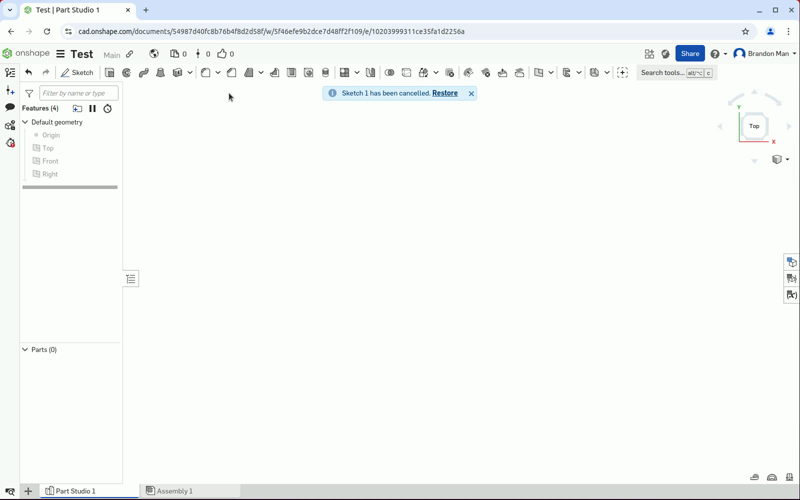
mouse_move(73, 352)
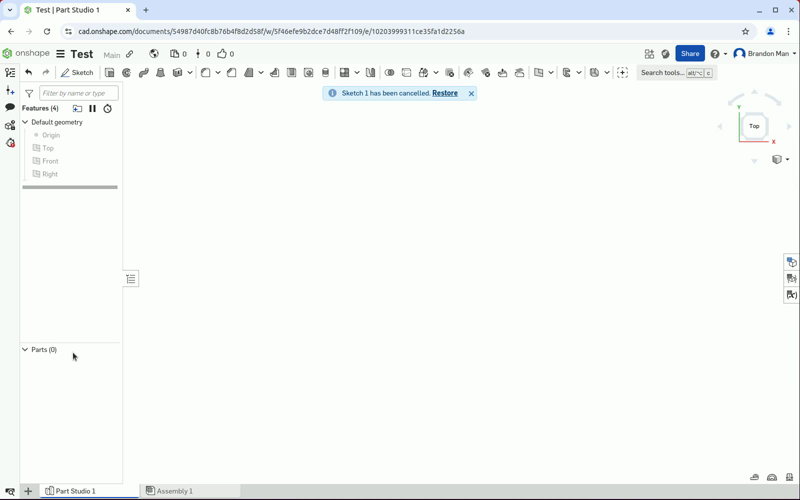
key(y)
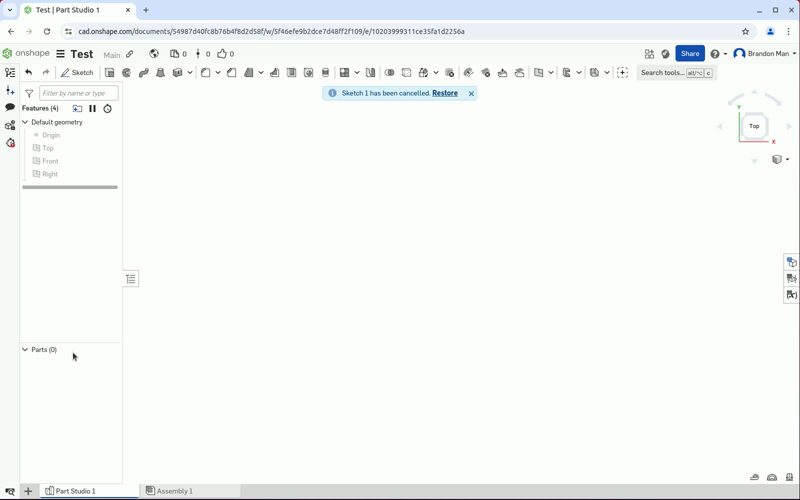
key(shift+p)
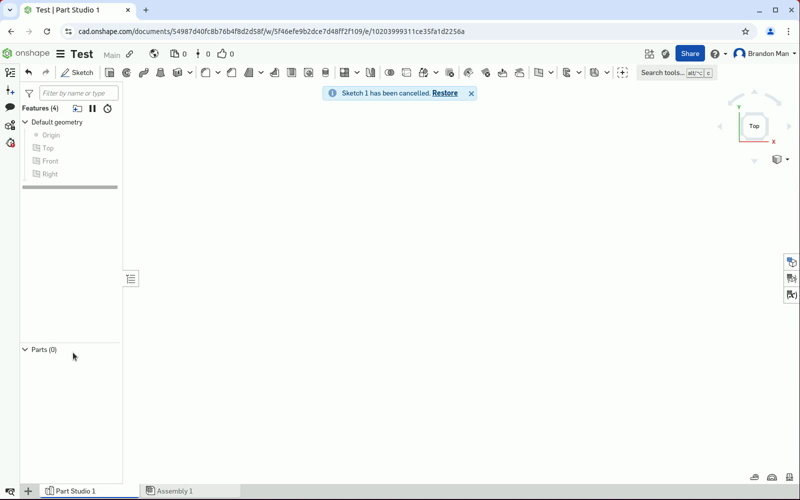
key(space)
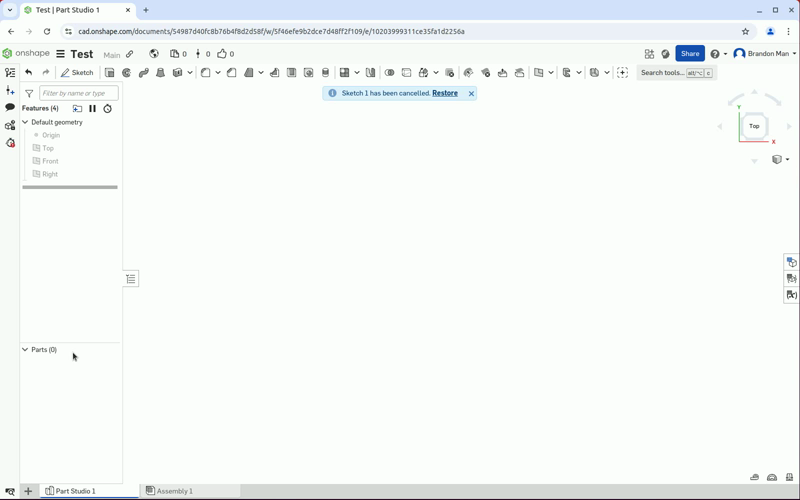
key_down(shift)
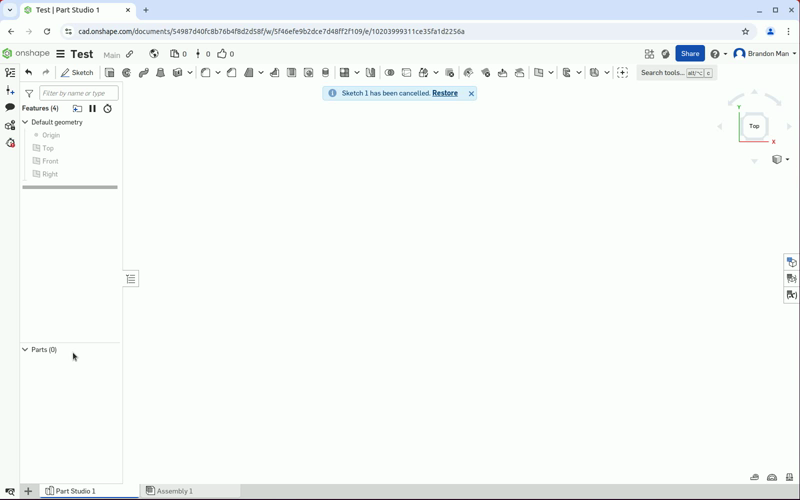
key(up)
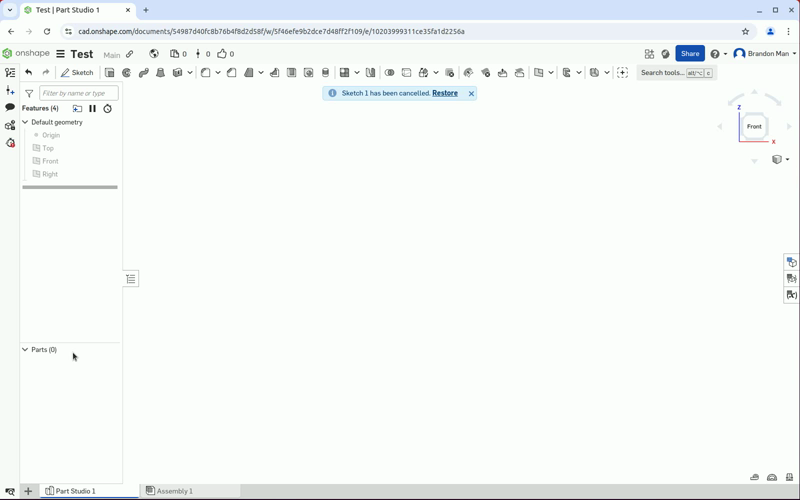
key_up(shift)
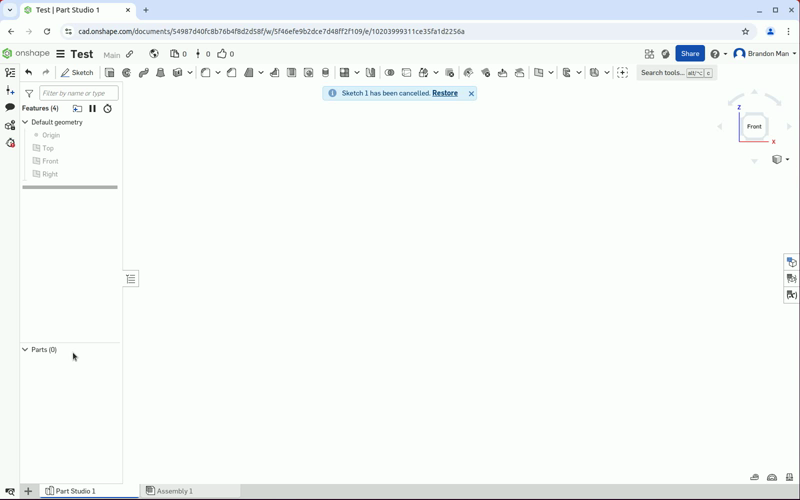
mouse_move(73, 352)
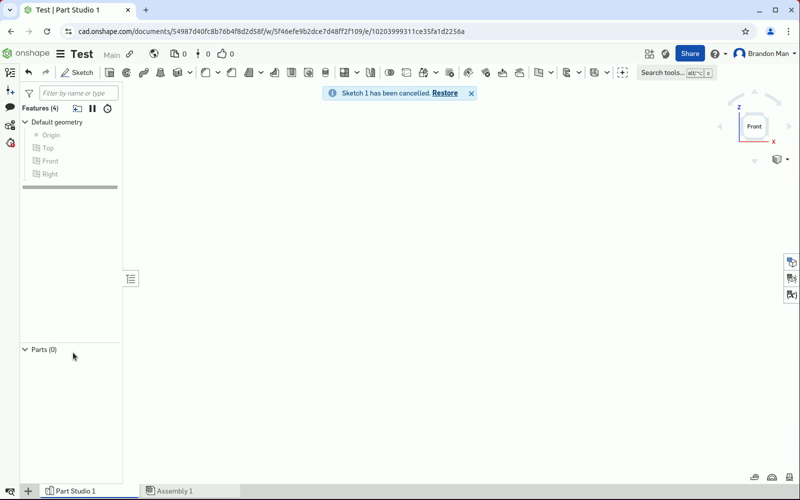
key(shift+y)
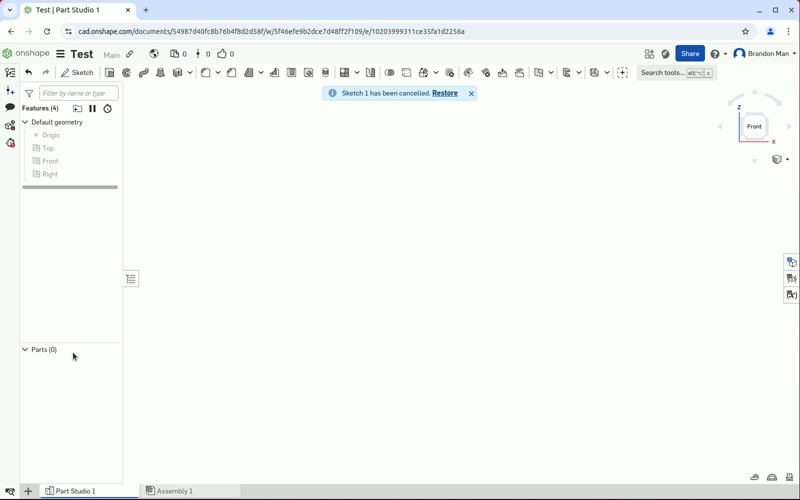
key(shift+s)
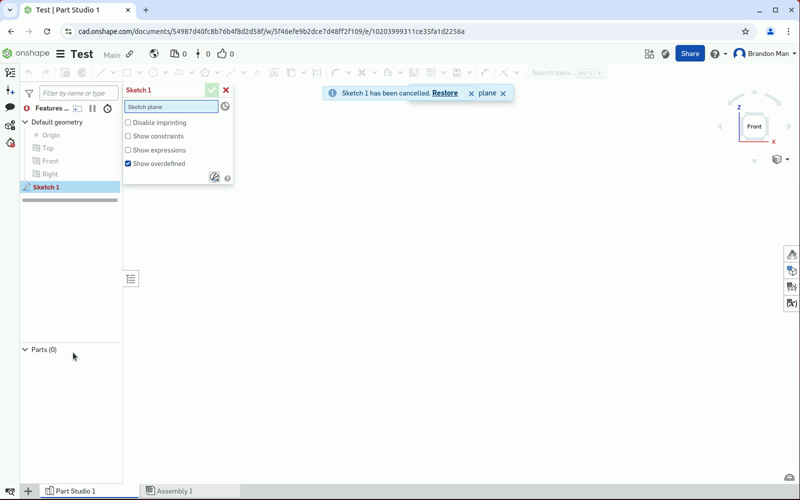
mouse_move(73, 163)
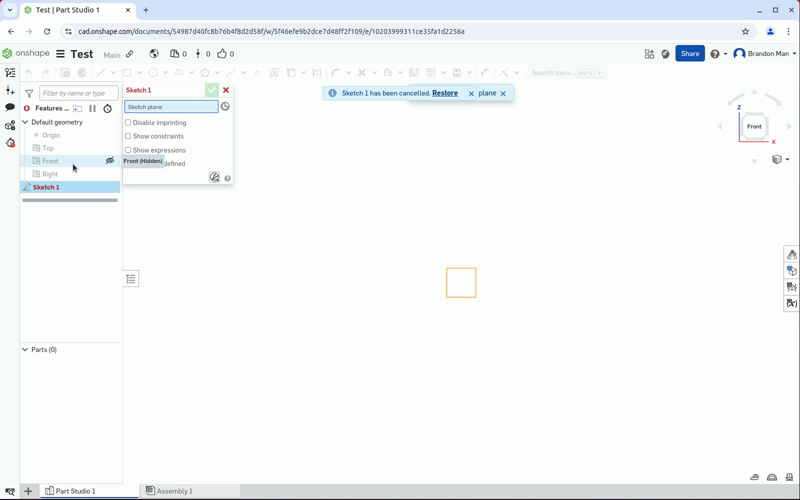
click(73, 163)
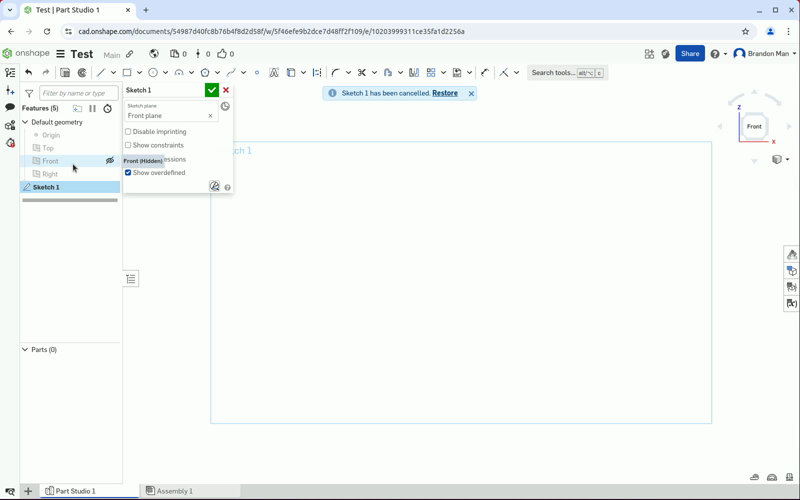
mouse_move(73, 352)
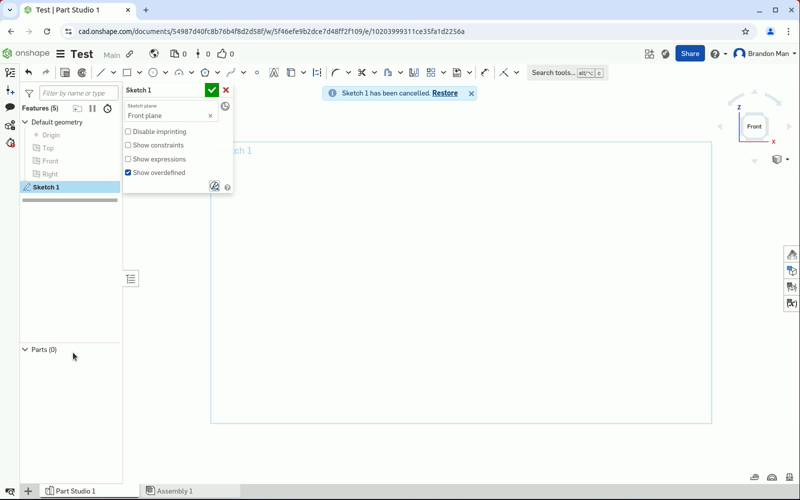
key(y)
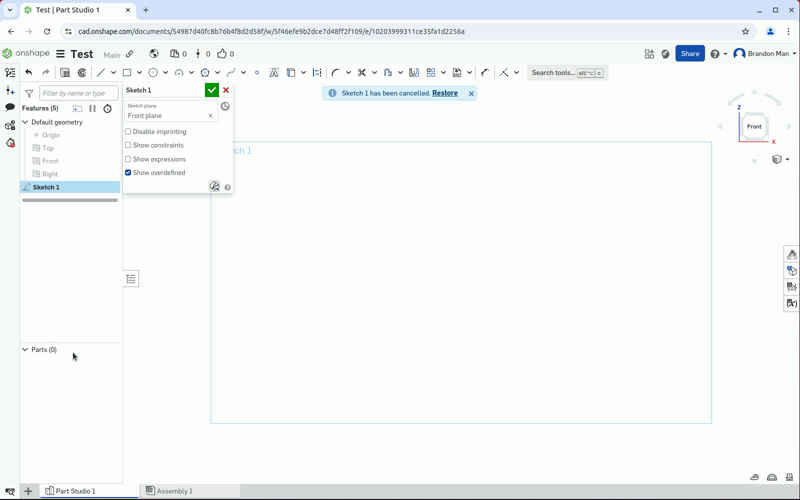
key(c)
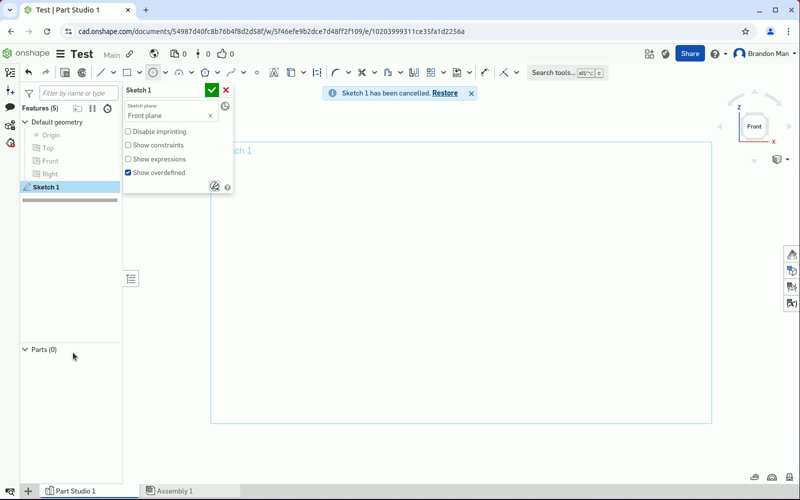
key_down(shift)
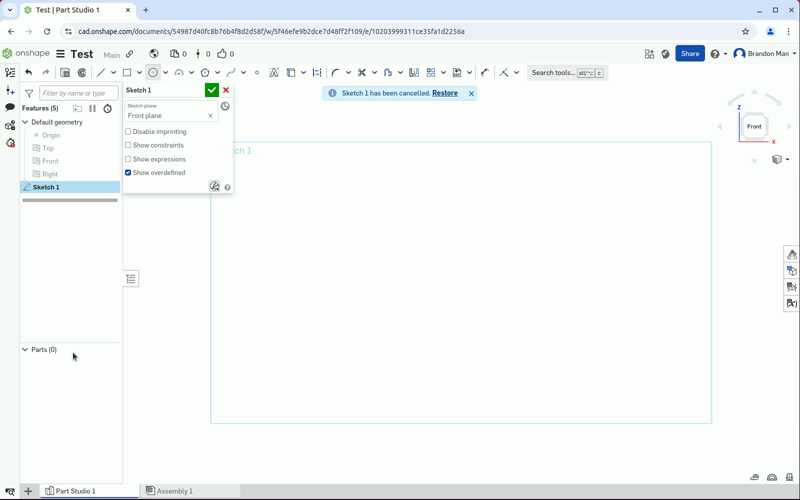
mouse_move(461, 223)
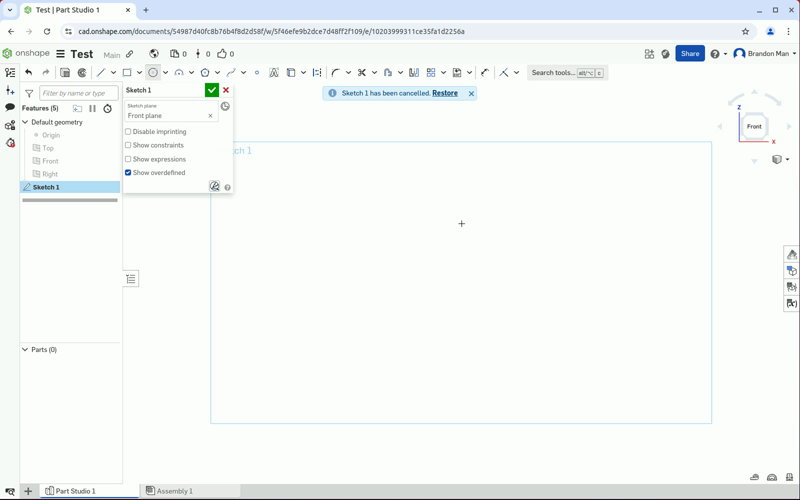
click(461, 223)
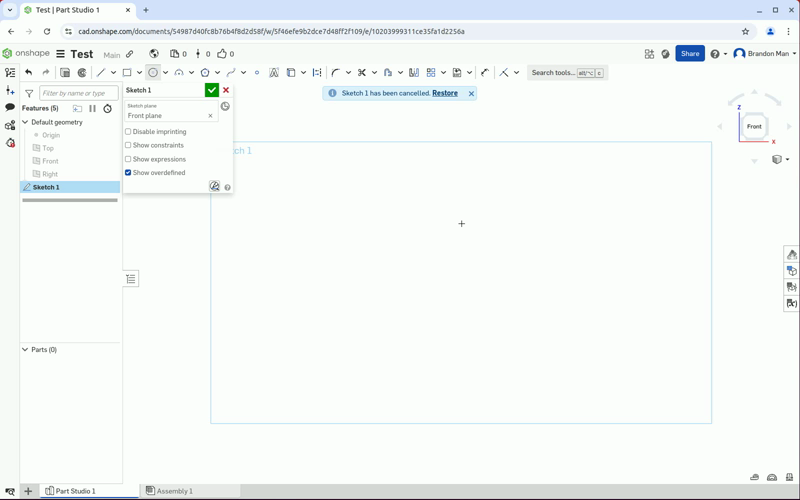
key_up(shift)
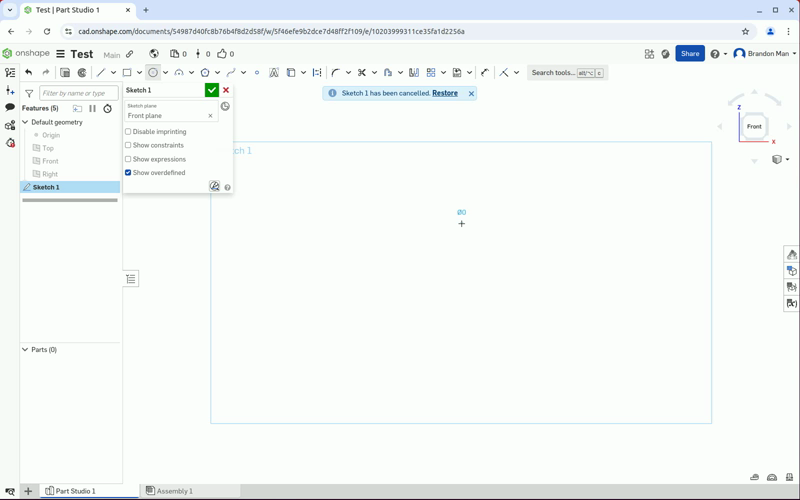
mouse_move(495, 223)
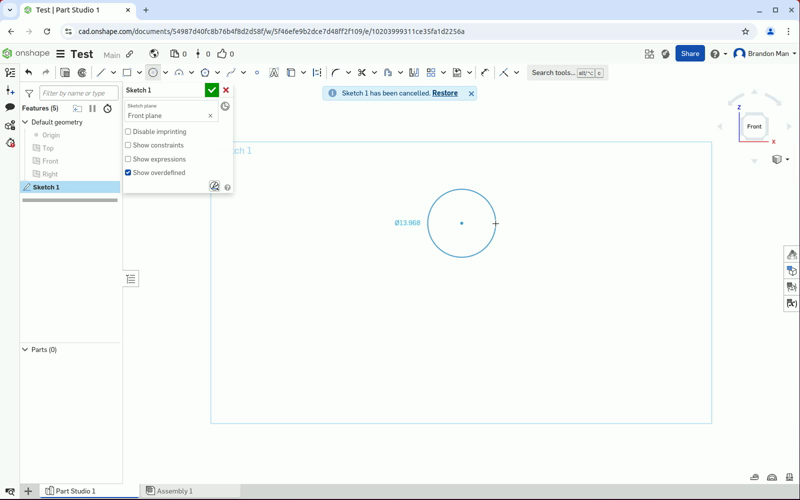
click(495, 223)
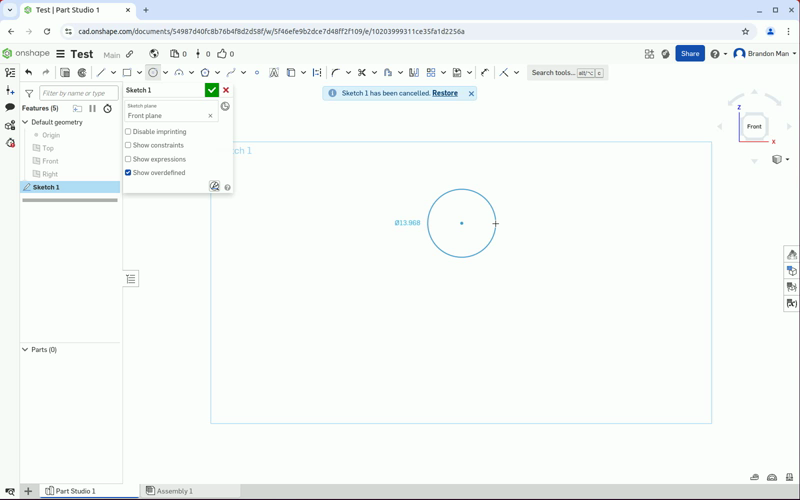
key(esc)
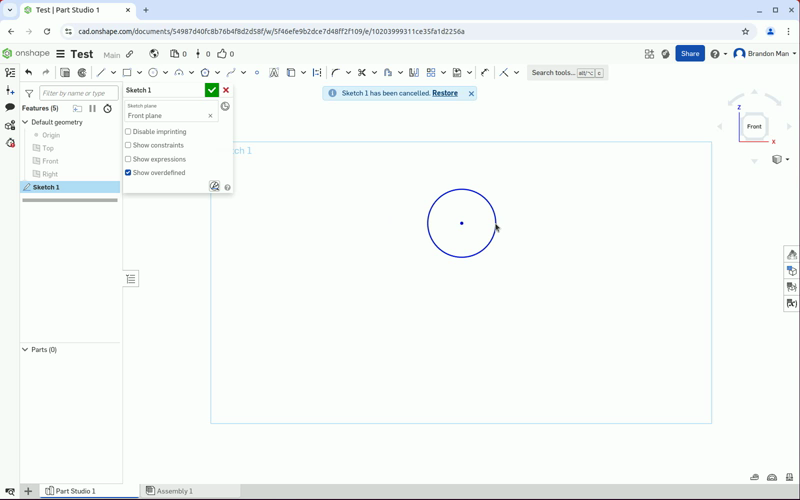
mouse_move(457, 220)
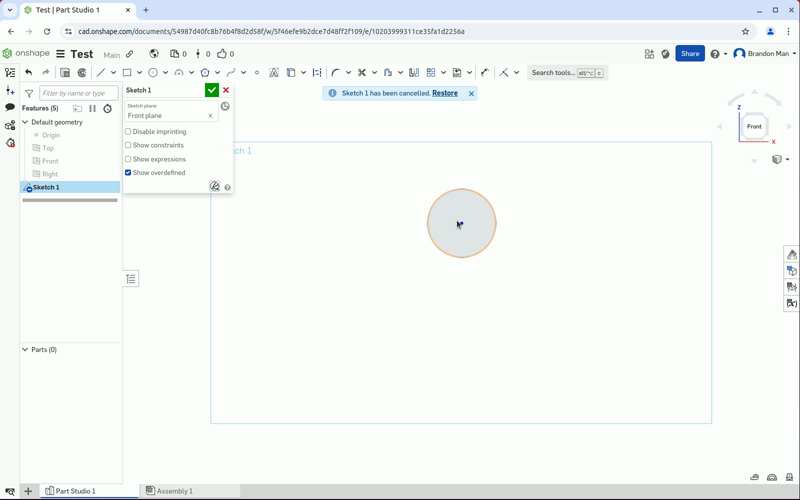
click(457, 220)
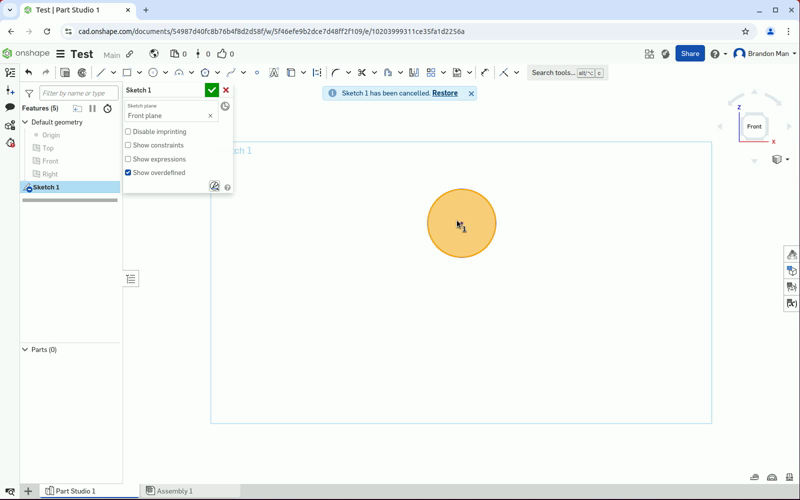
mouse_move(73, 352)
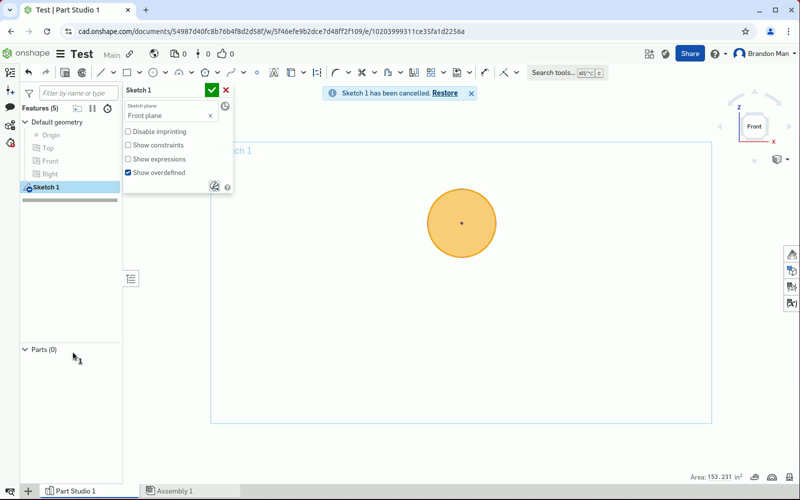
key(shift+y)
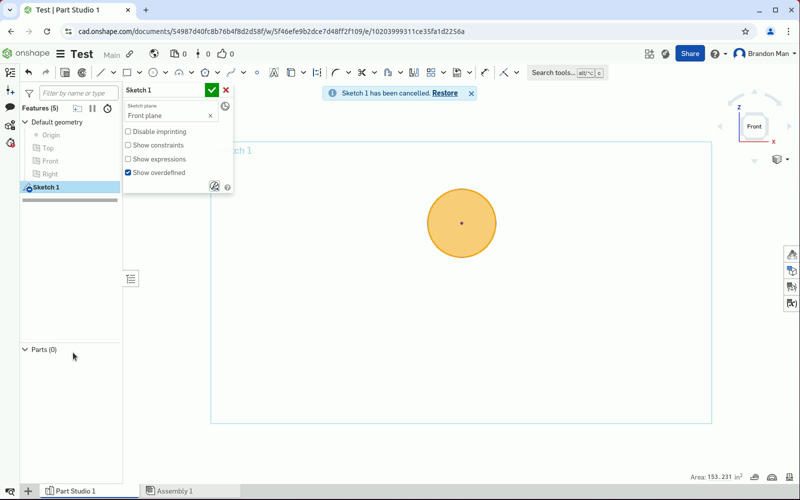
key(shift+e)
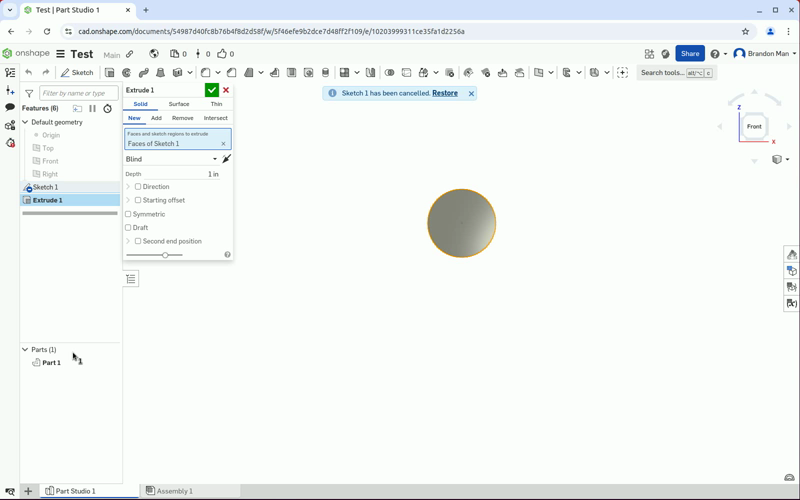
mouse_move(143, 106)
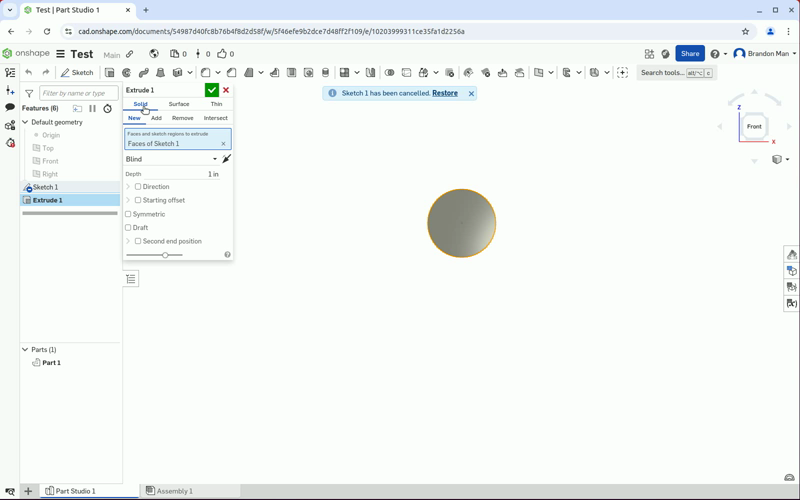
click(143, 106)
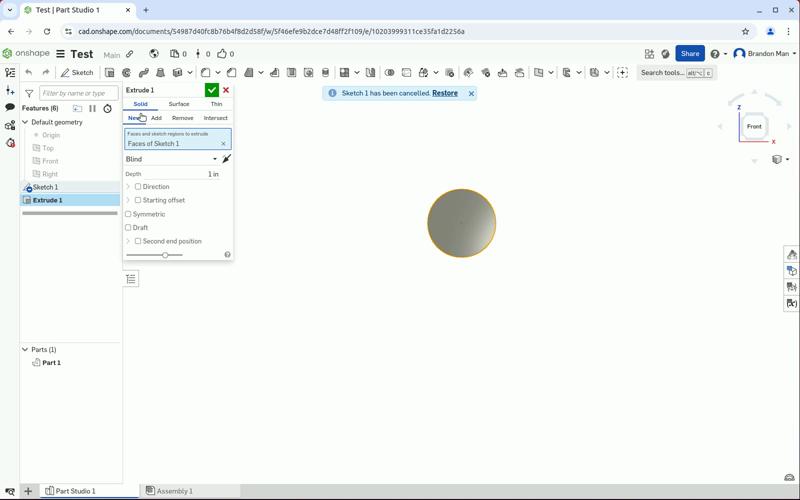
mouse_move(137, 120)
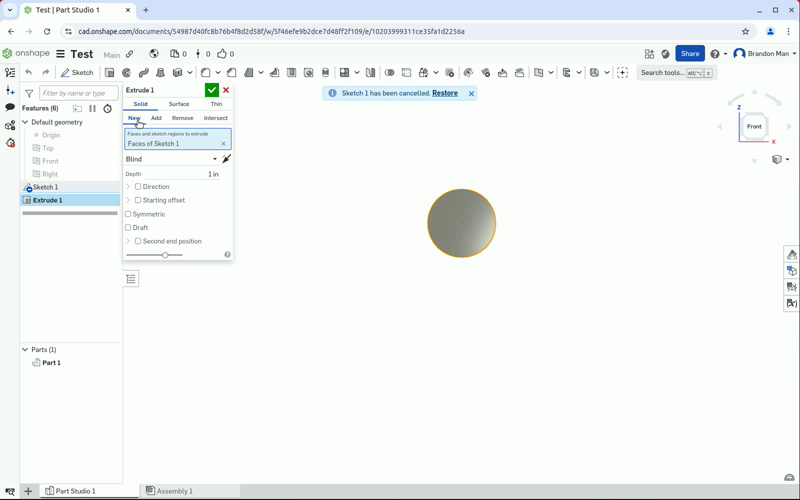
click(137, 120)
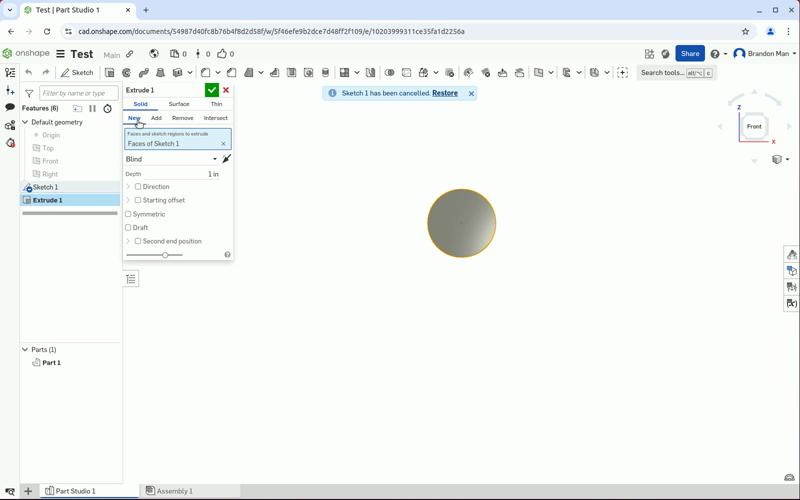
key(tab, 4)
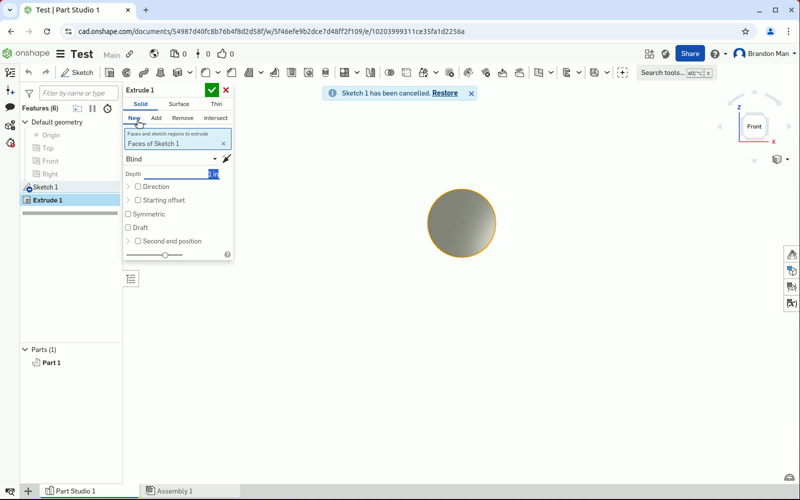
text(13.721)
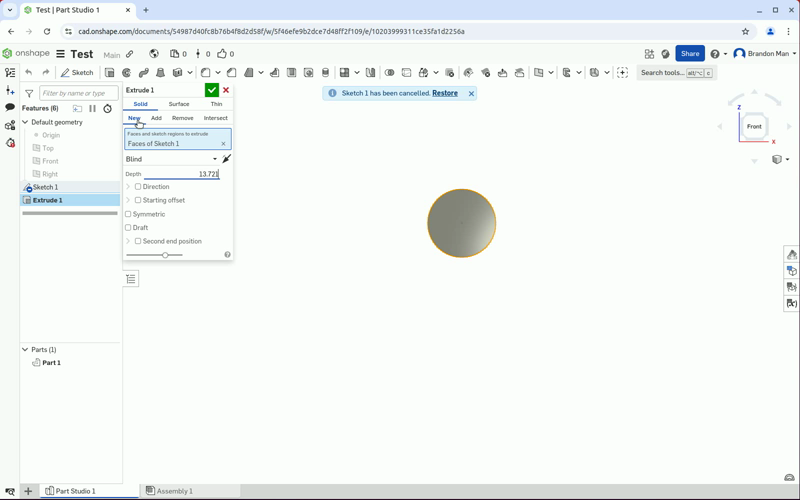
key(enter)
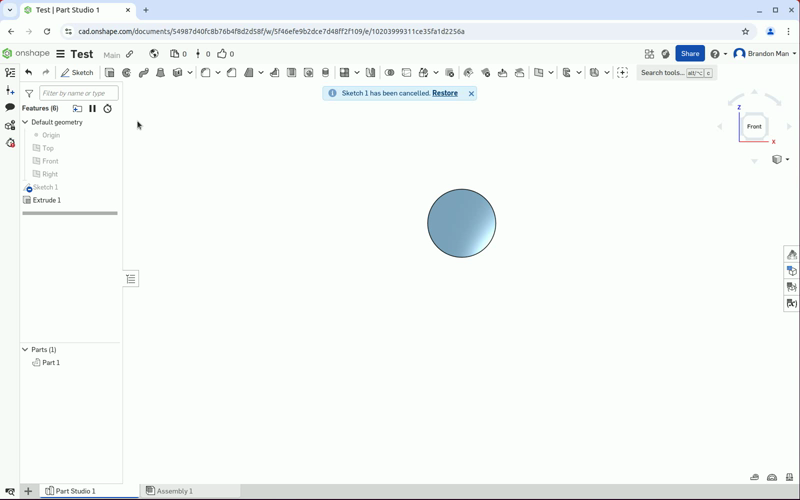
key(shift+h)
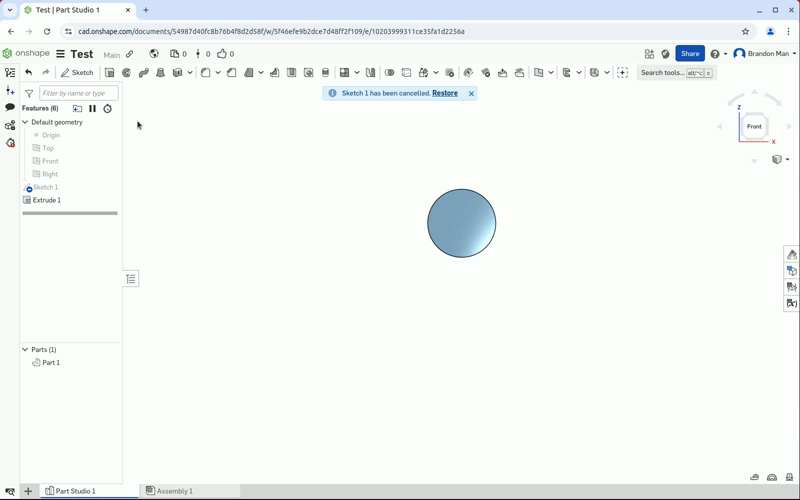
key(shift+h)
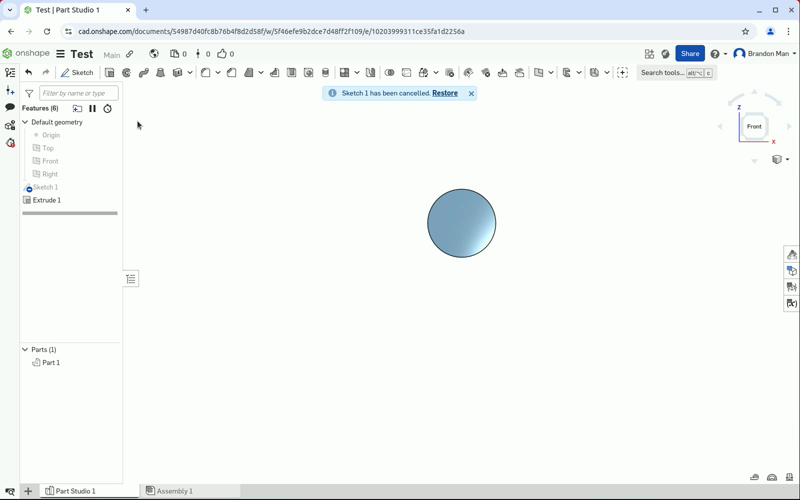
mouse_move(73, 189)
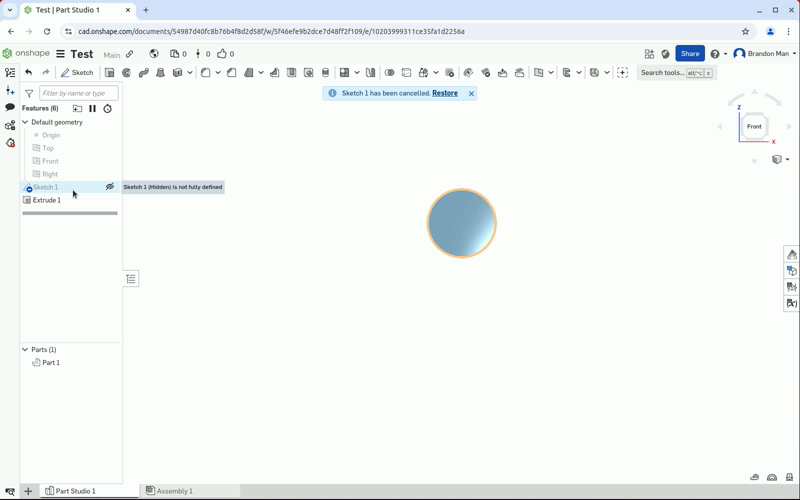
click(73, 189)
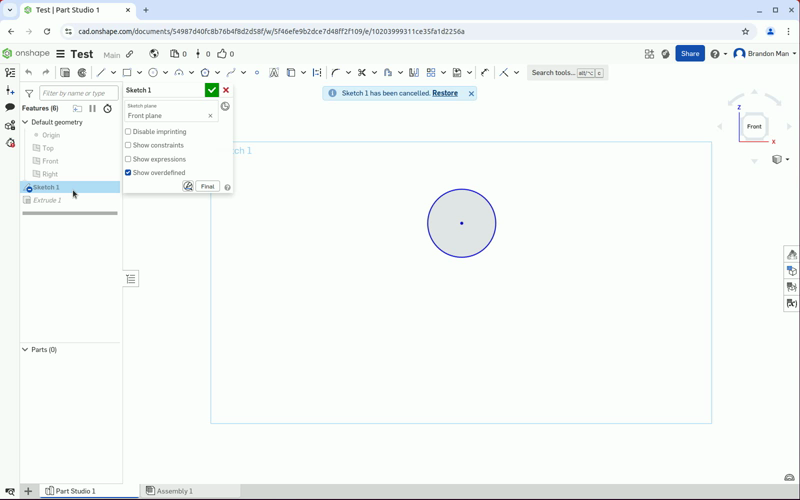
mouse_move(229, 92)
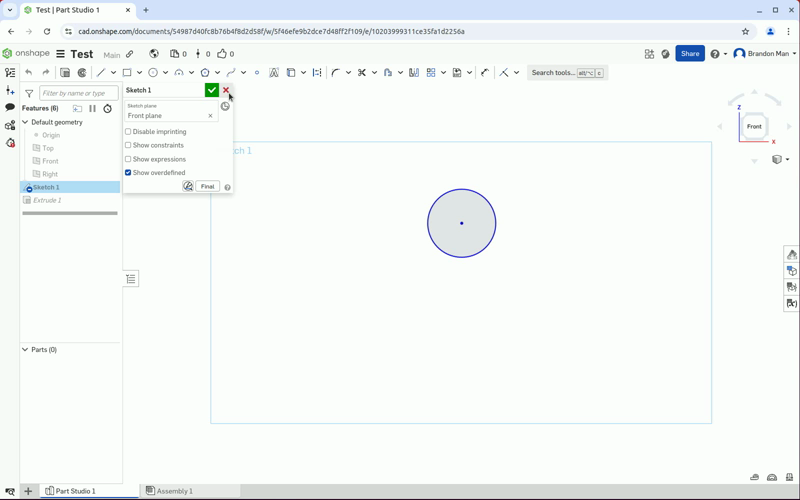
click(229, 92)
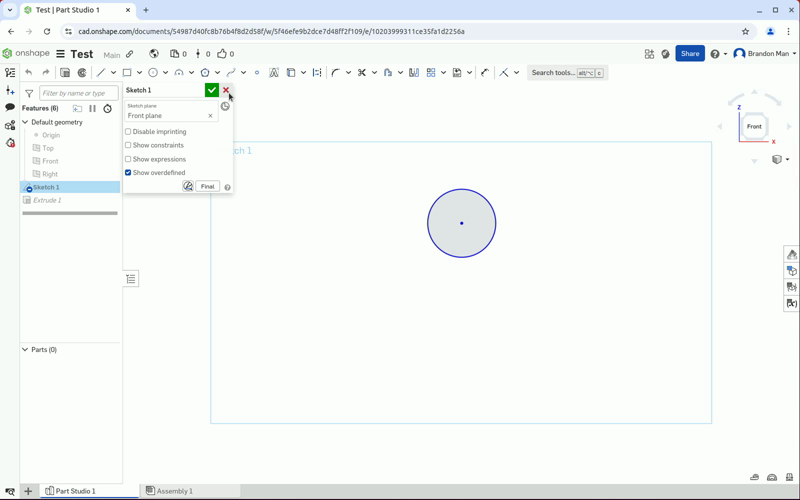
key(shift+s)
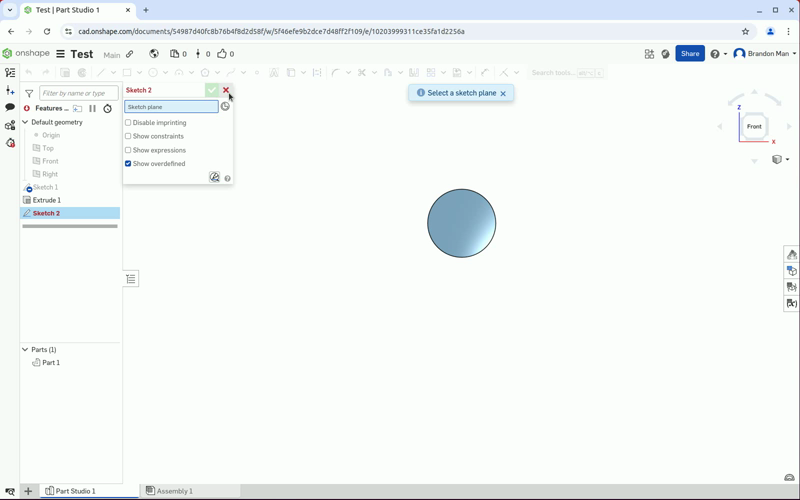
mouse_move(73, 163)
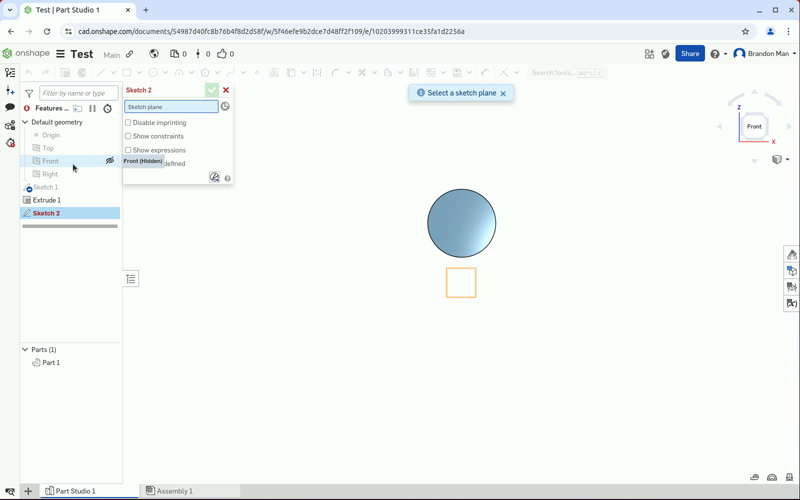
click(73, 163)
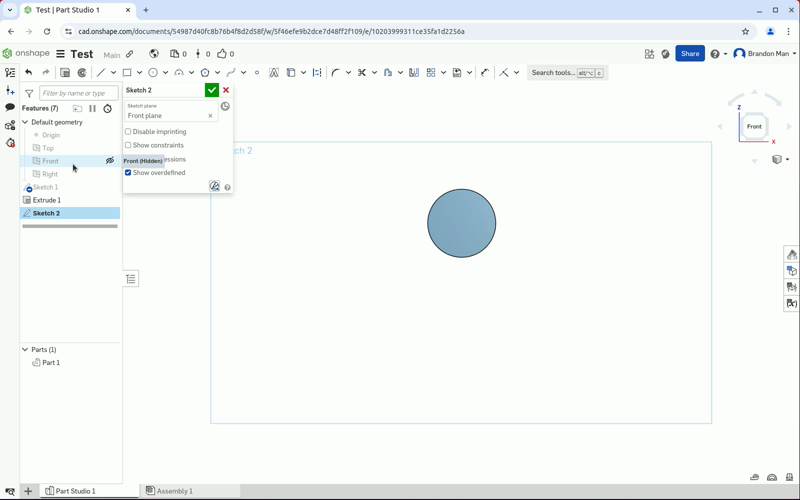
mouse_move(73, 352)
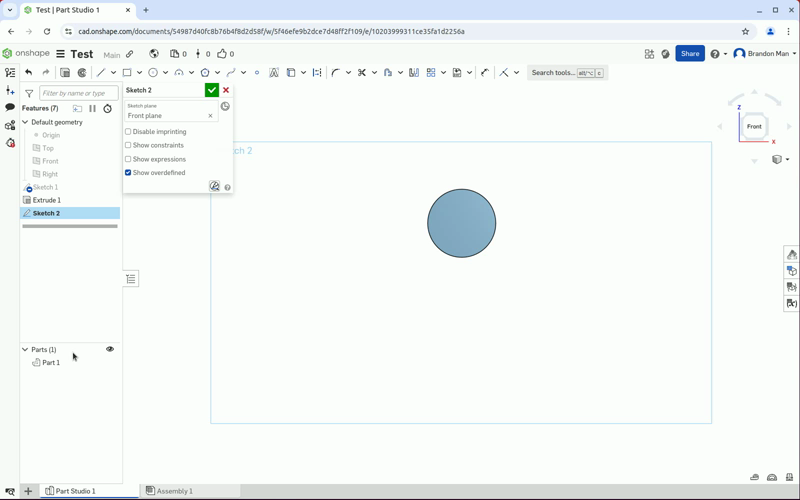
key(y)
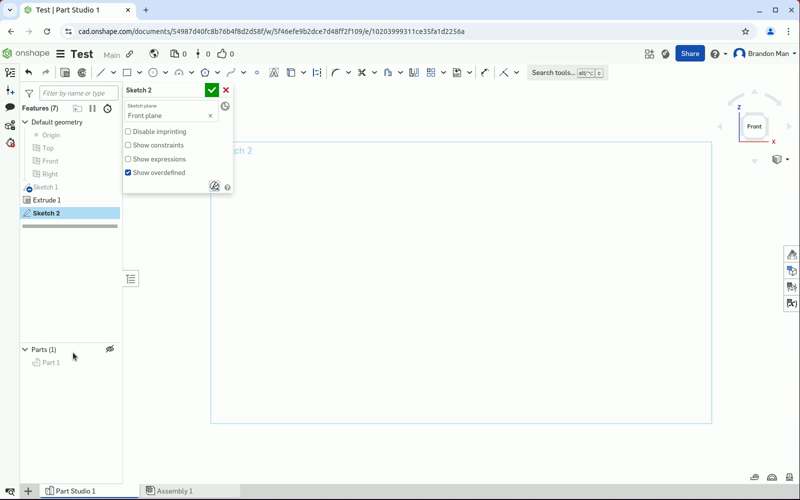
key(c)
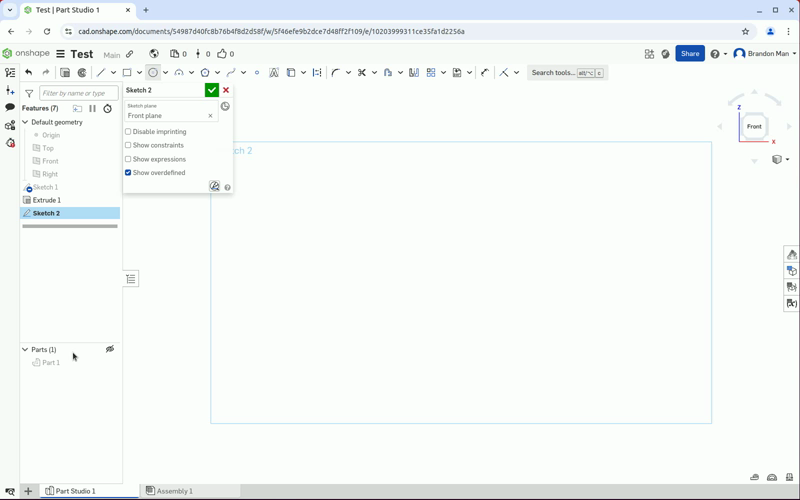
key_down(shift)
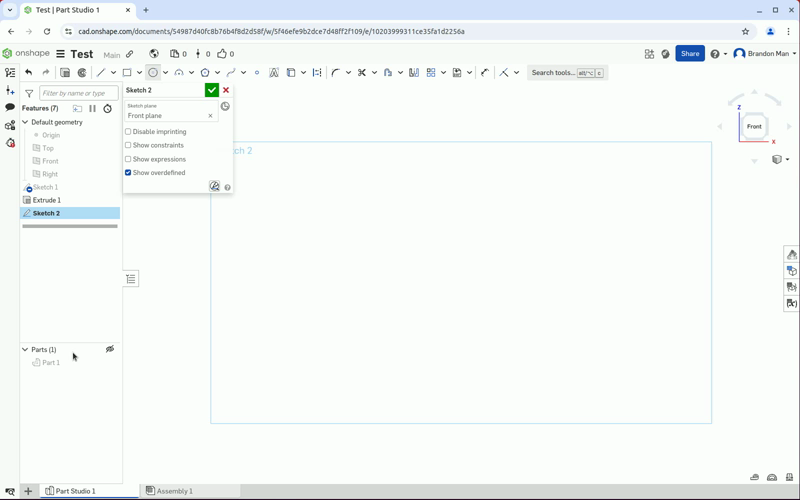
mouse_move(461, 282)
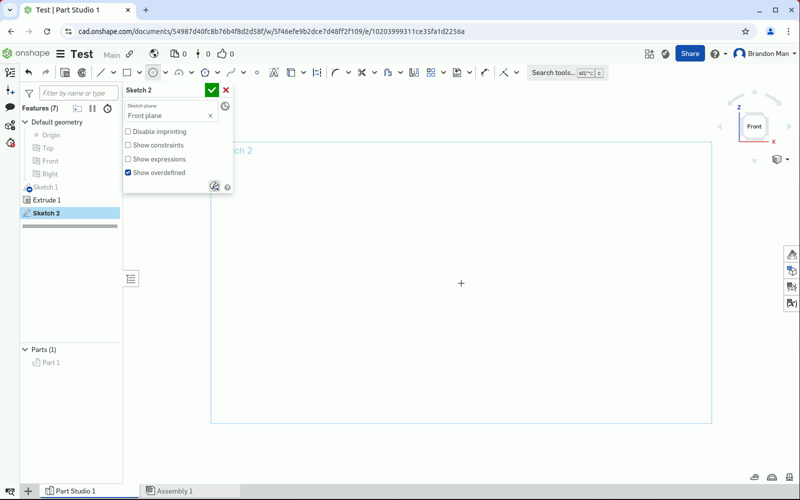
click(461, 282)
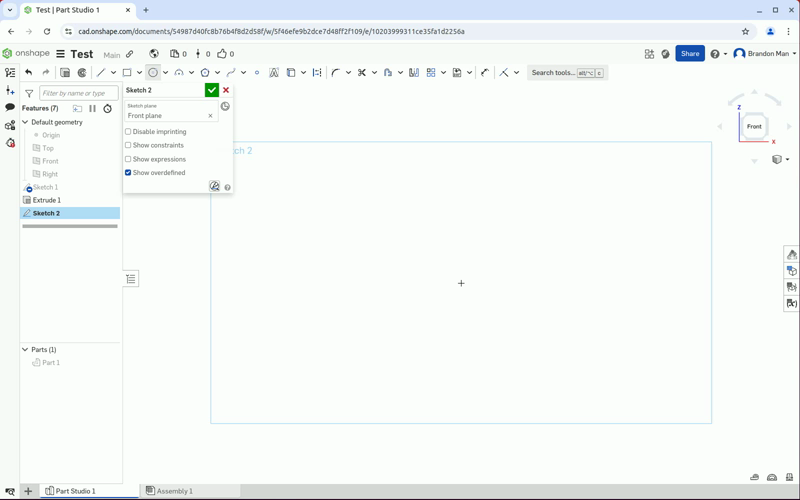
key_up(shift)
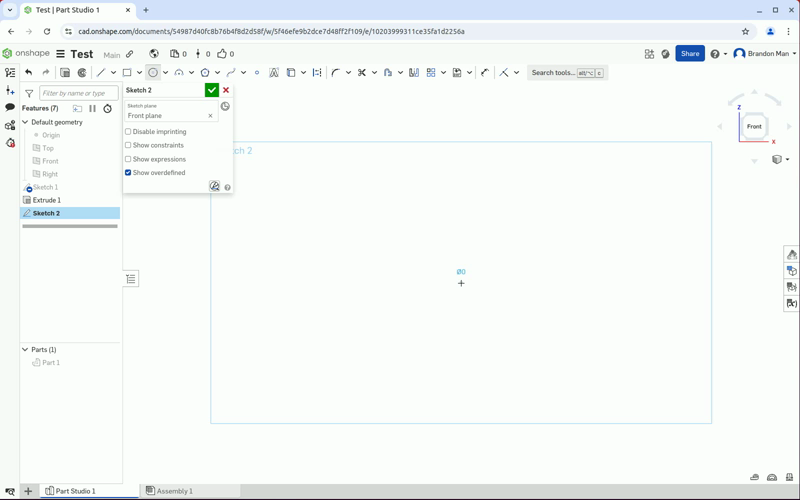
mouse_move(574, 282)
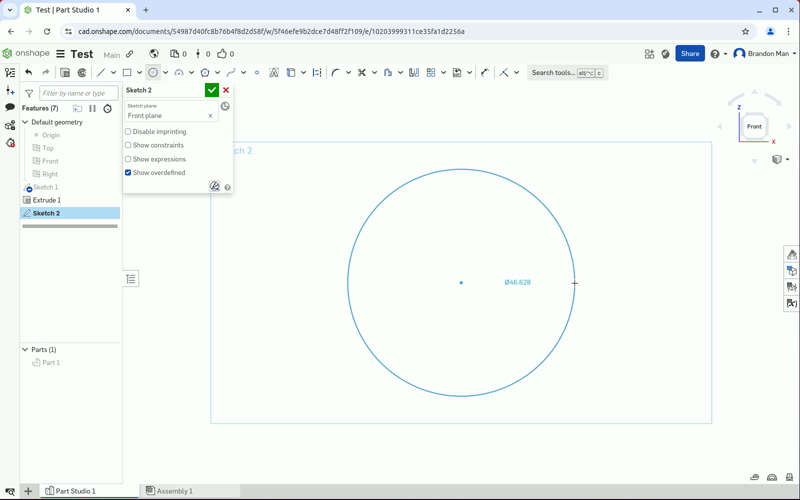
click(574, 282)
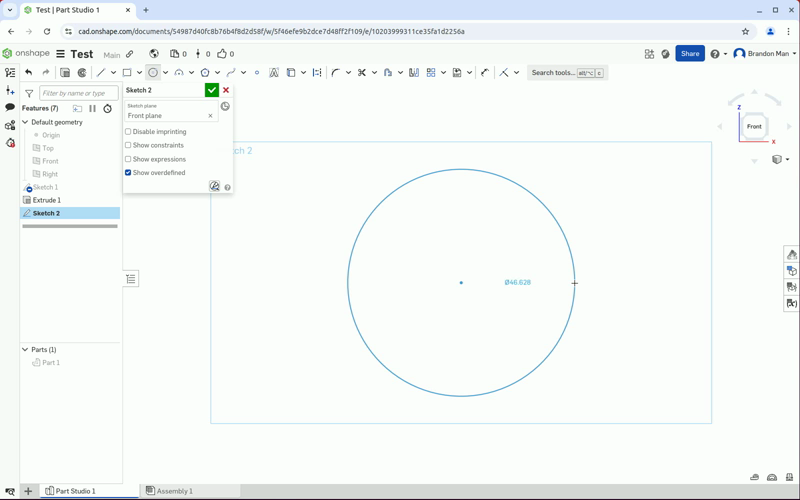
key(esc)
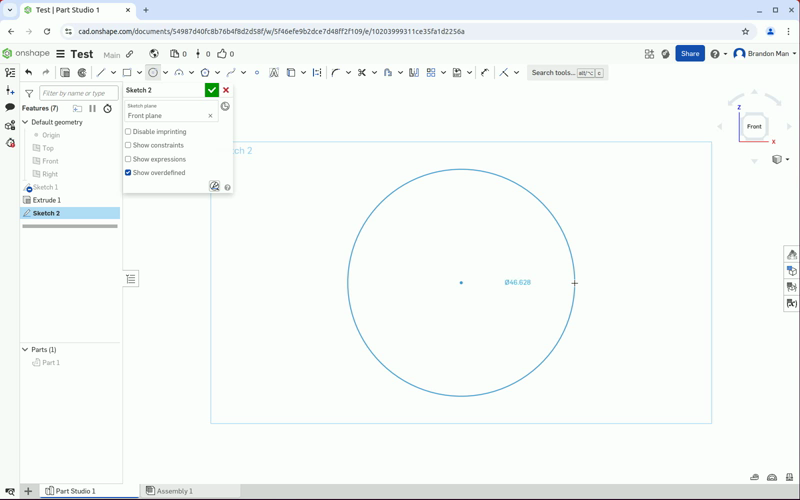
key(c)
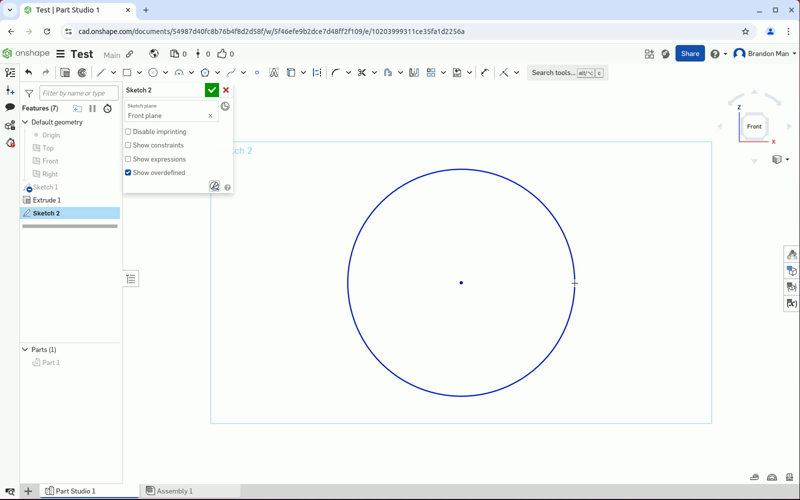
key_down(shift)
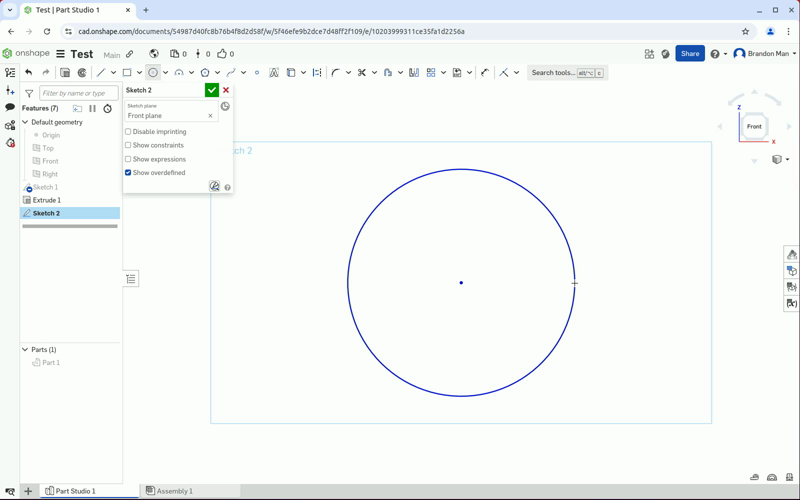
mouse_move(461, 224)
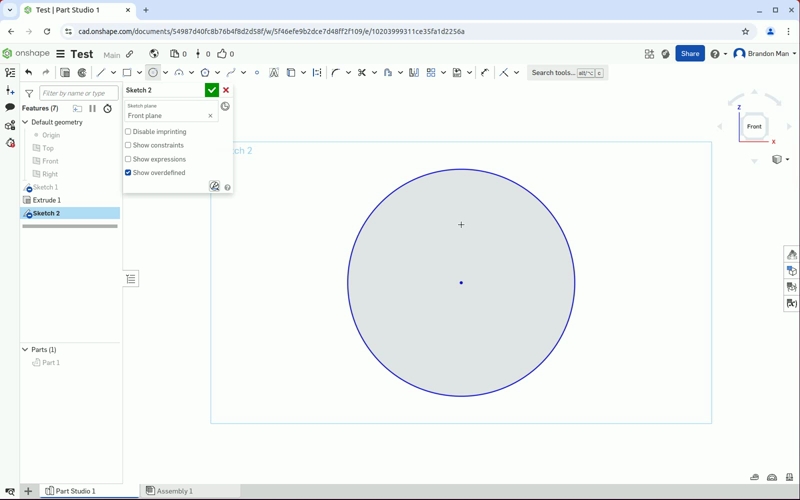
click(461, 224)
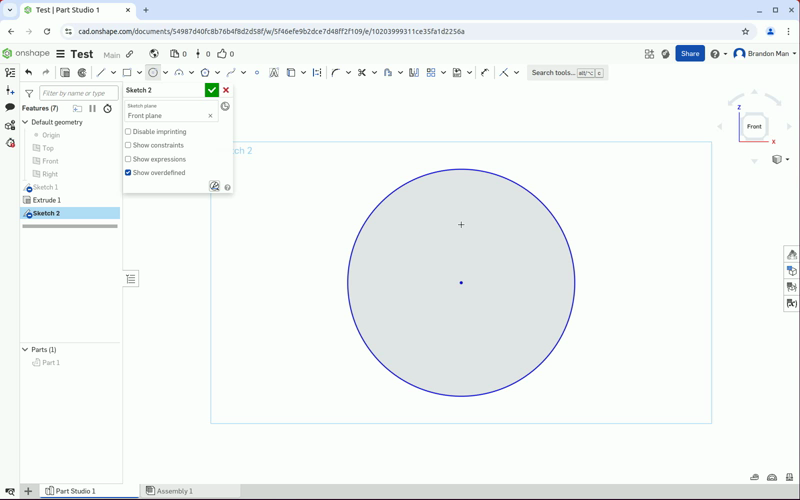
key_up(shift)
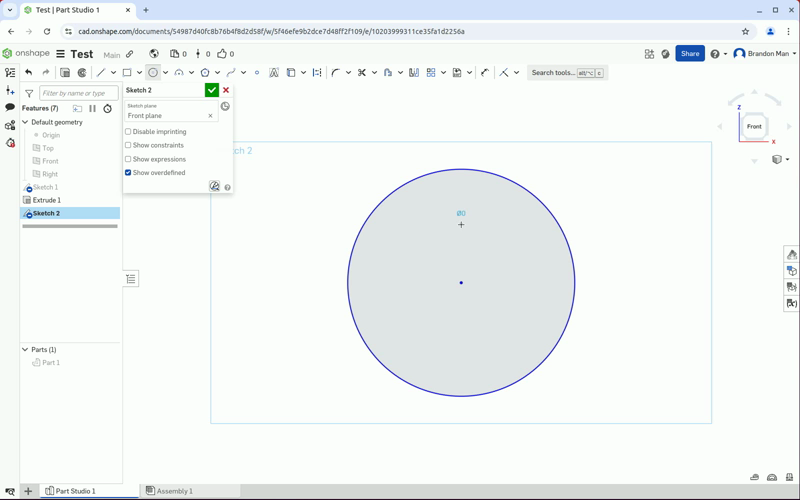
mouse_move(494, 224)
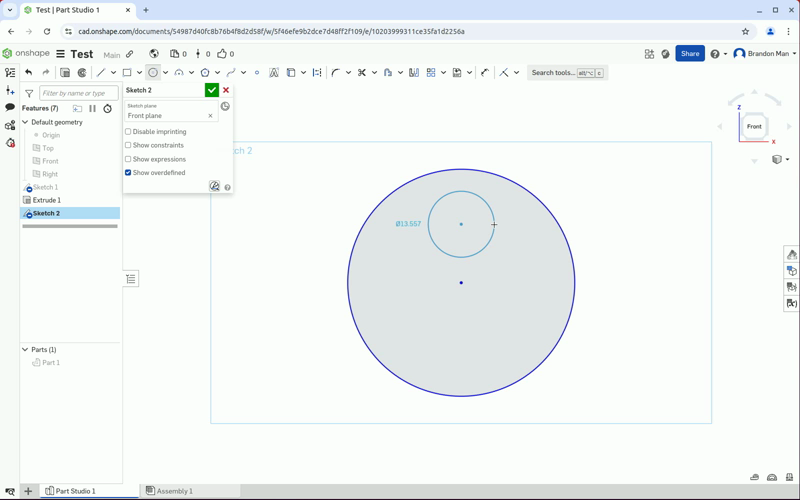
click(494, 224)
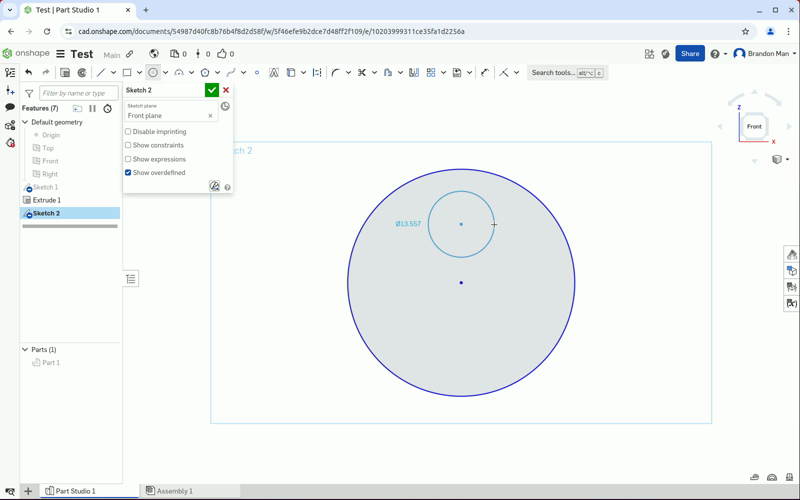
key(esc)
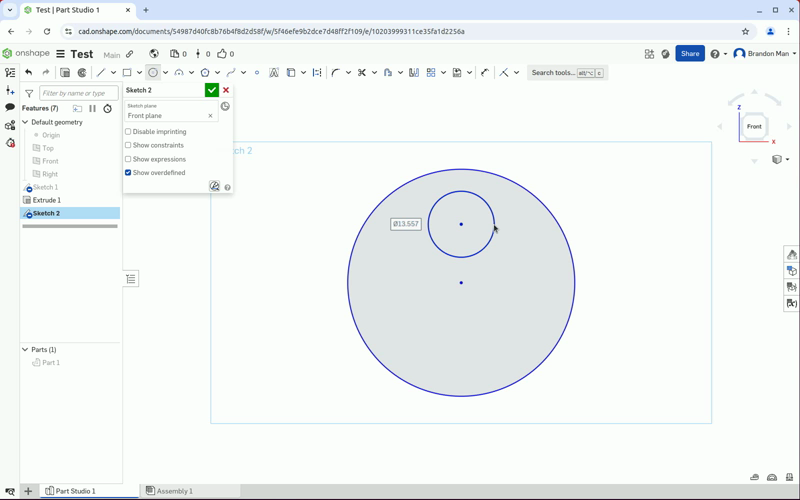
mouse_move(537, 299)
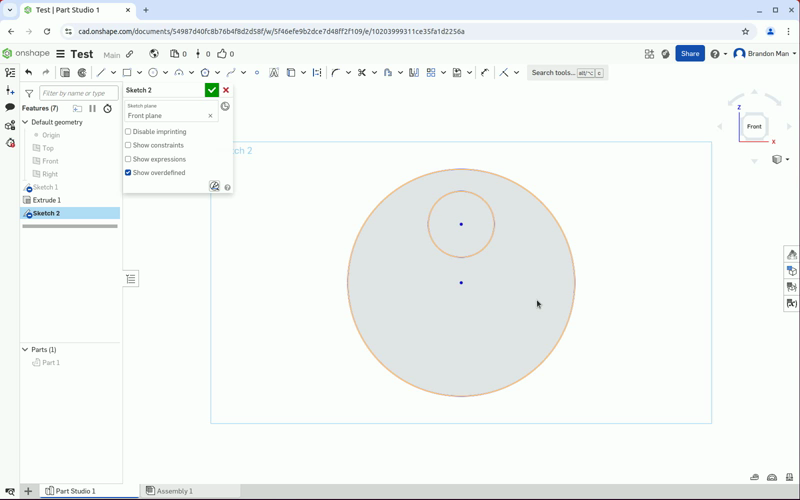
click(537, 299)
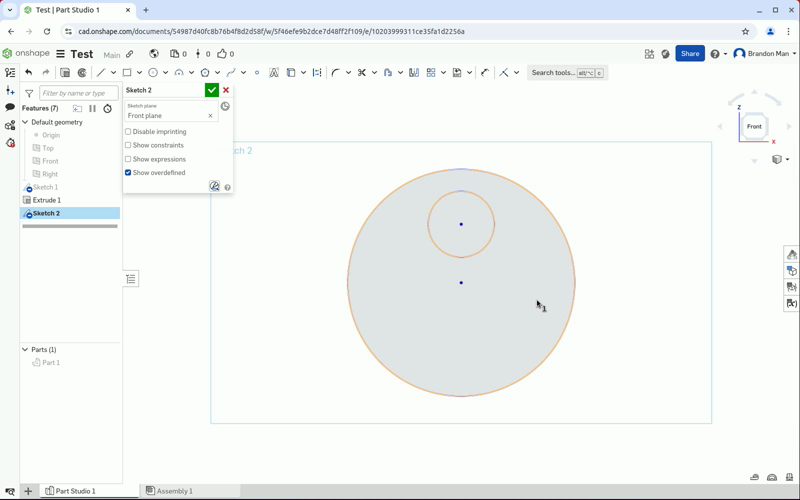
mouse_move(73, 352)
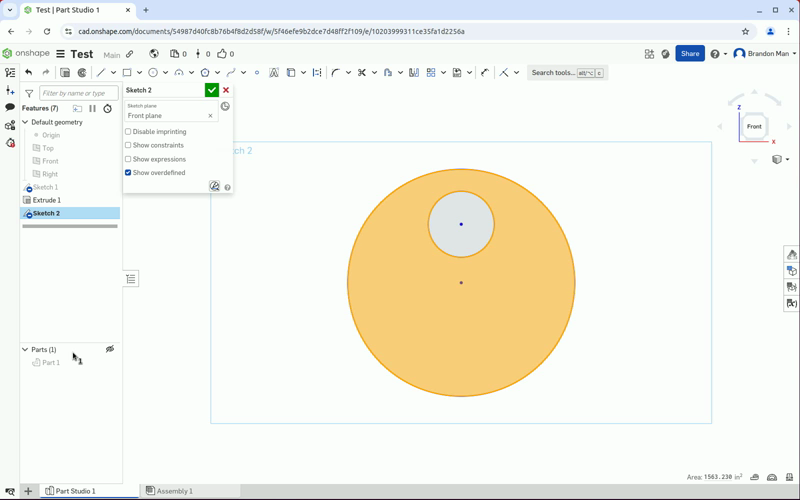
key(shift+y)
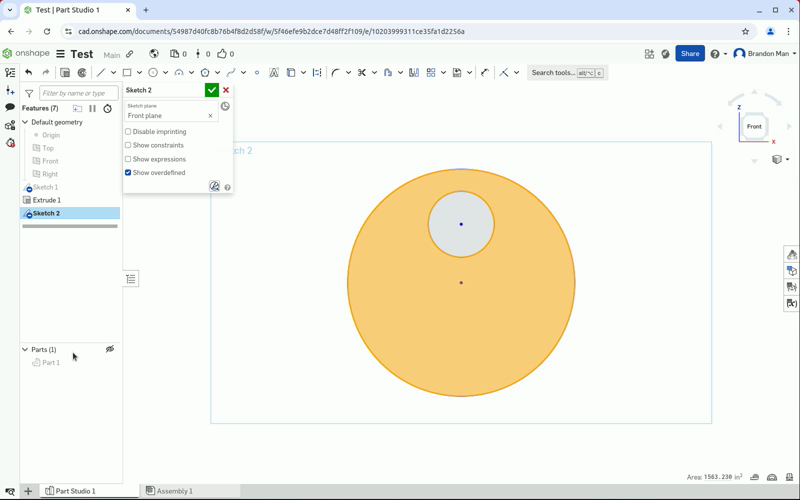
key(shift+e)
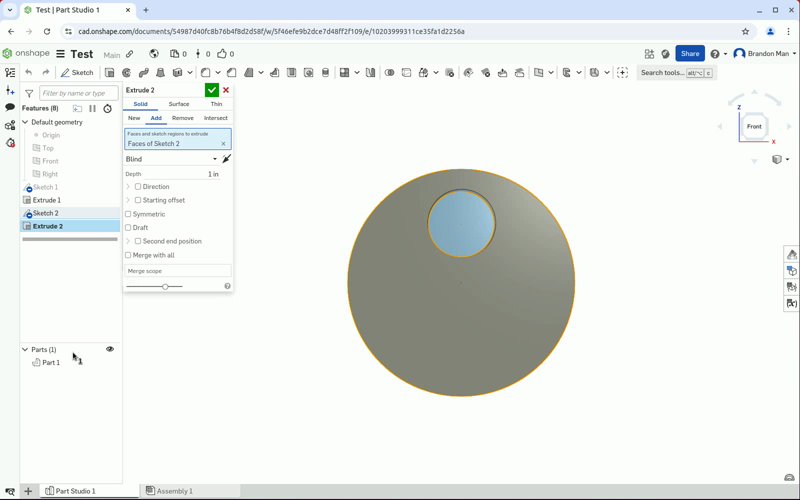
mouse_move(143, 106)
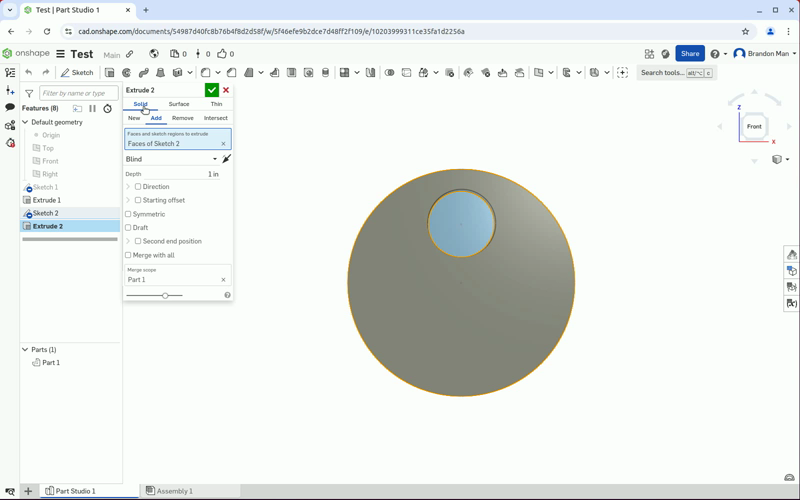
click(143, 106)
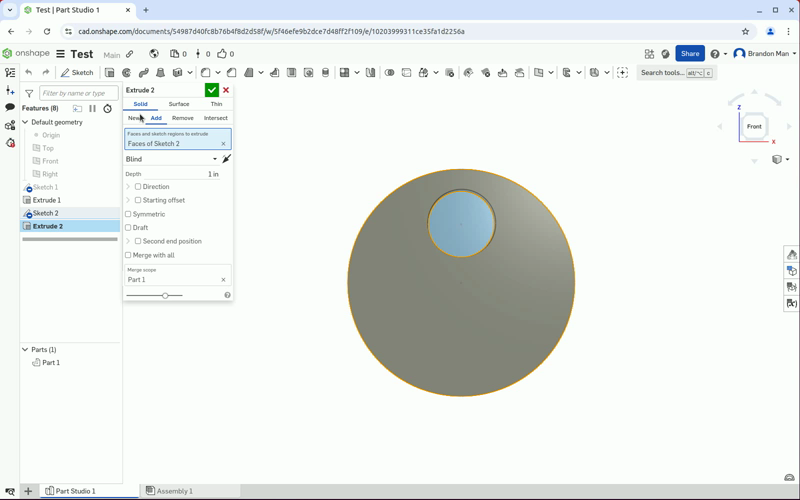
mouse_move(137, 120)
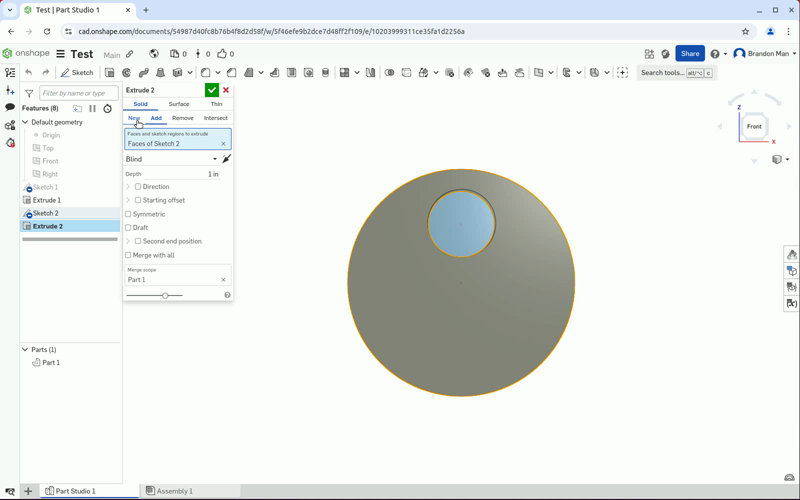
click(137, 120)
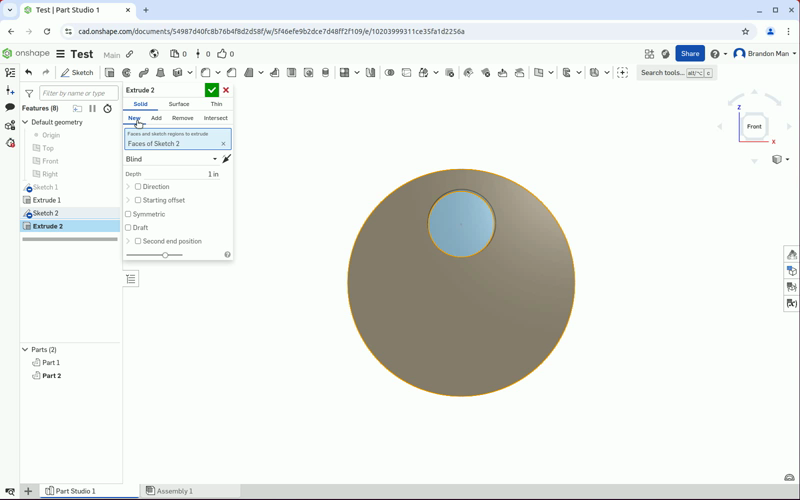
key(tab, 4)
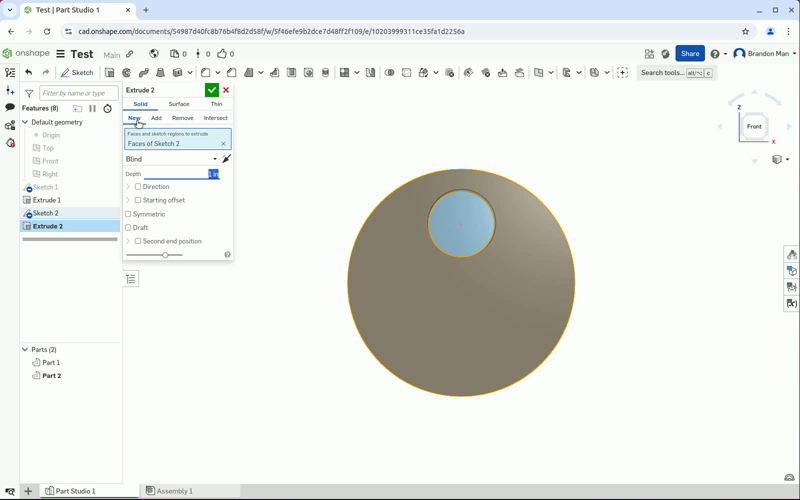
text(2.648)
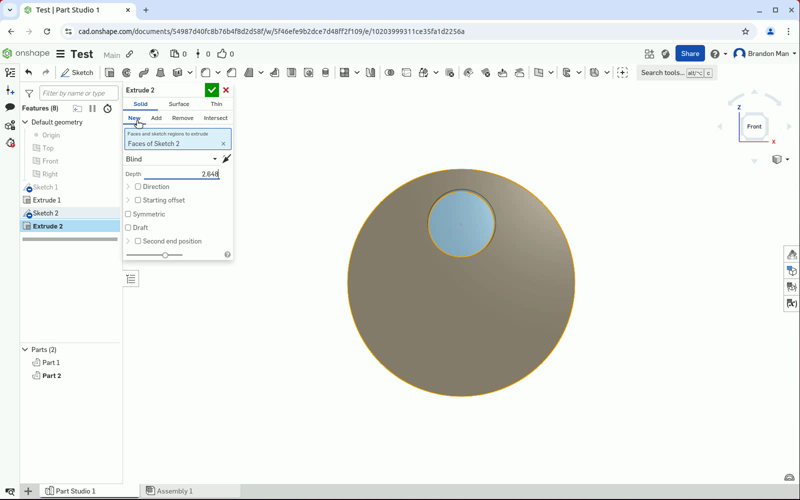
key(enter)
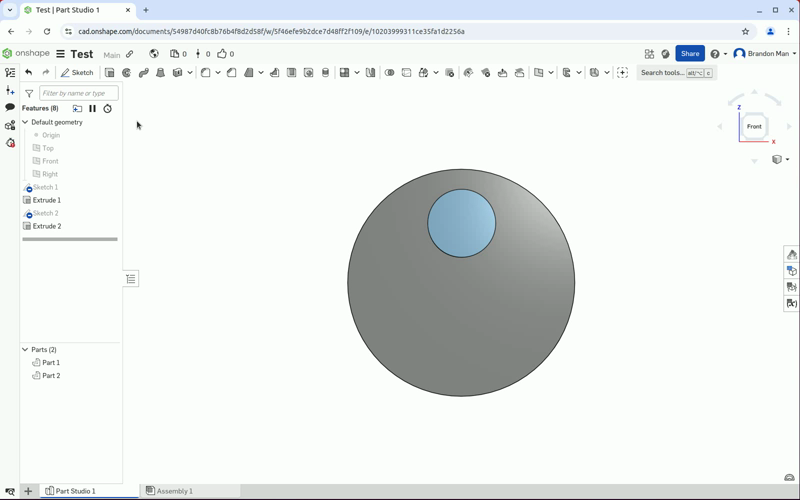
key(shift+h)
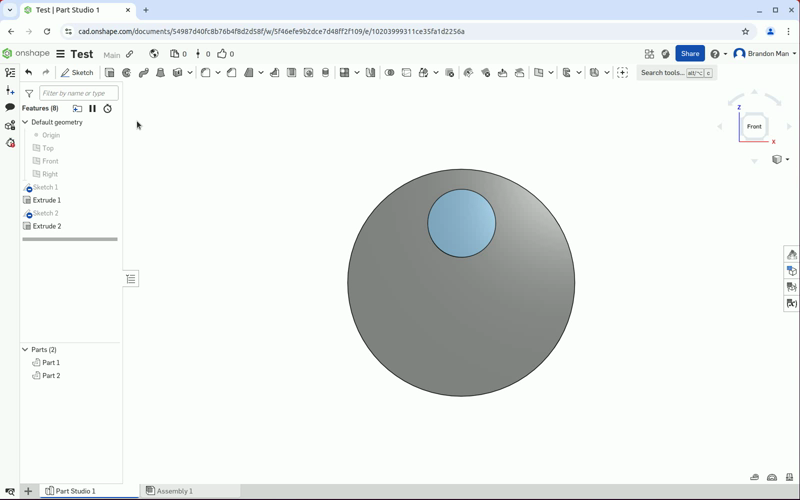
key(shift+h)
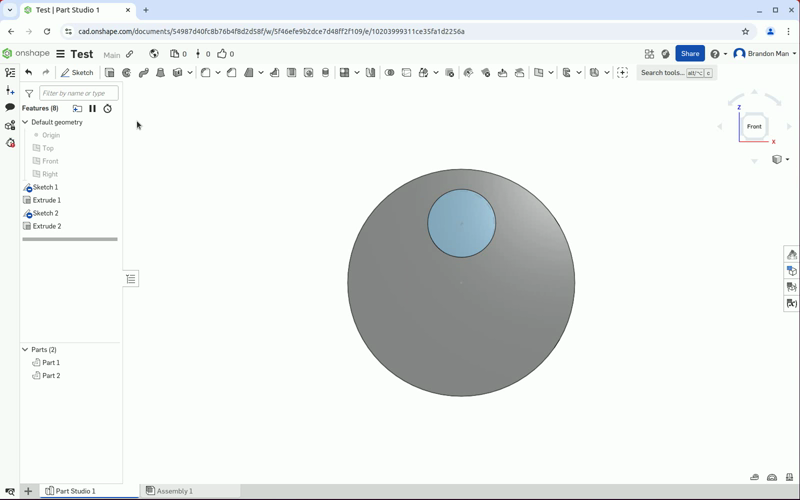
key(shift+7)
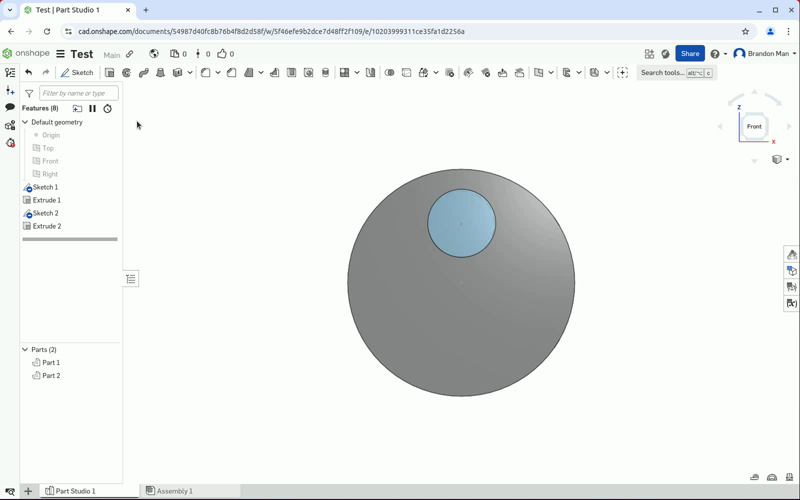
key(left, 2)
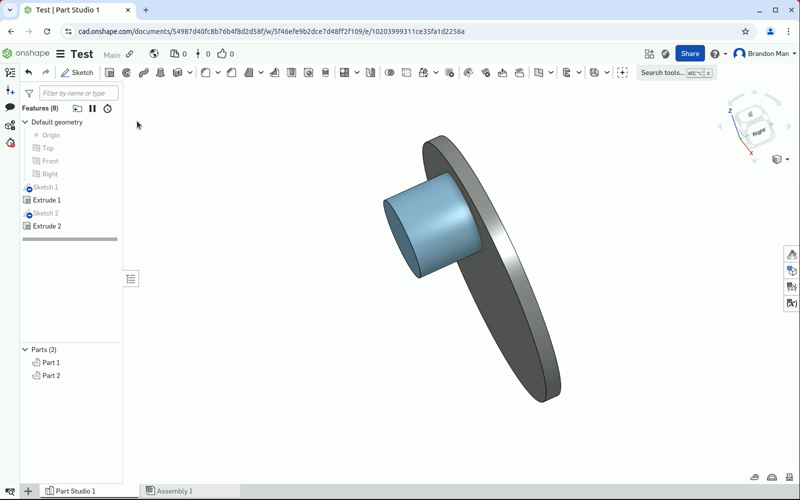
key(down, 2)
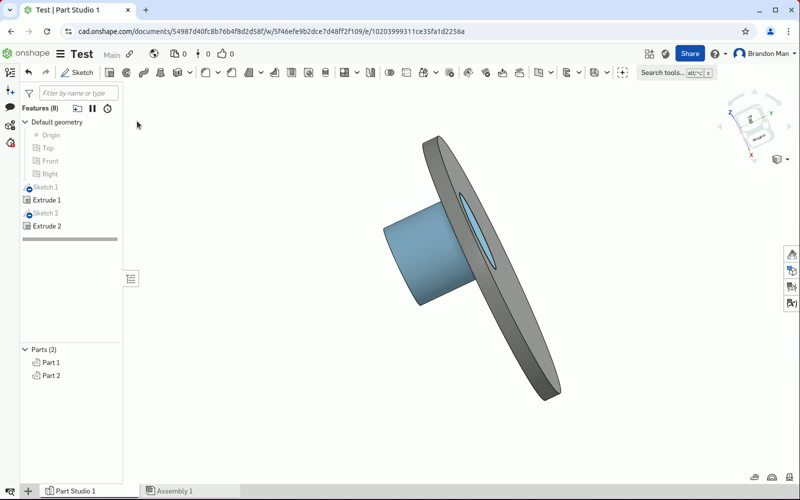
key(up, 2)
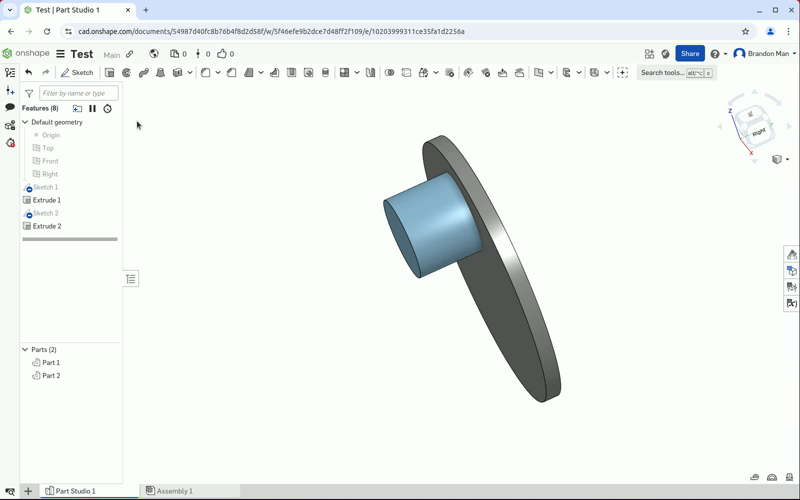
key(right, 2)
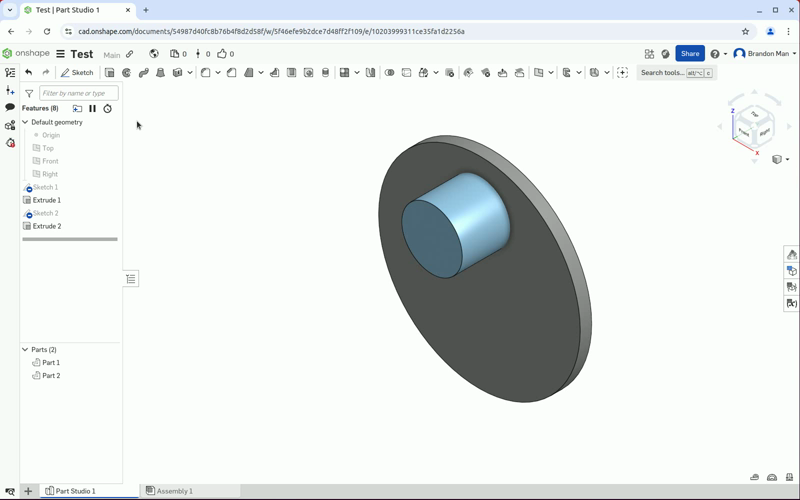
mouse_move(73, 189)
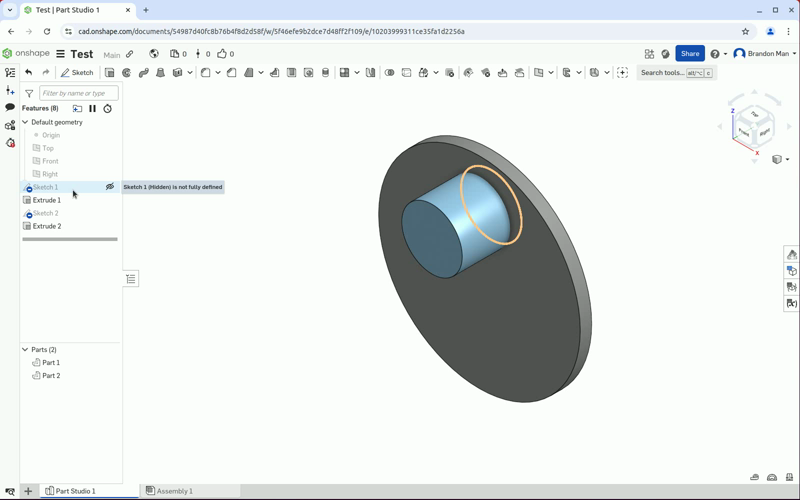
click(73, 189)